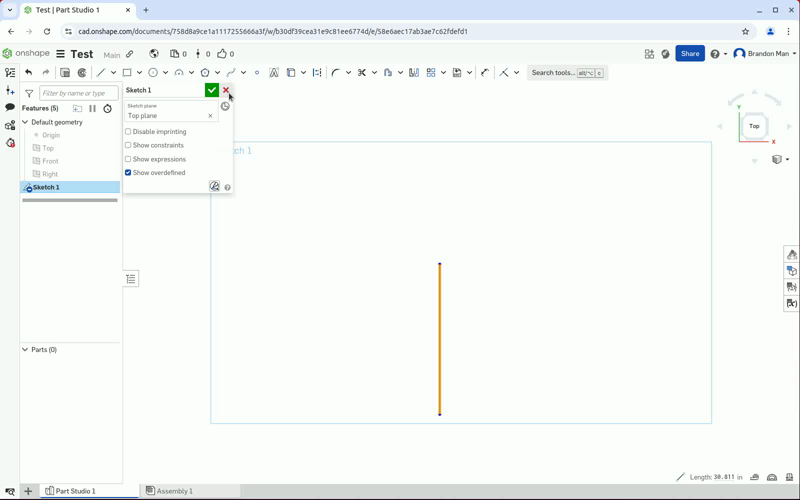
key(shift+h)
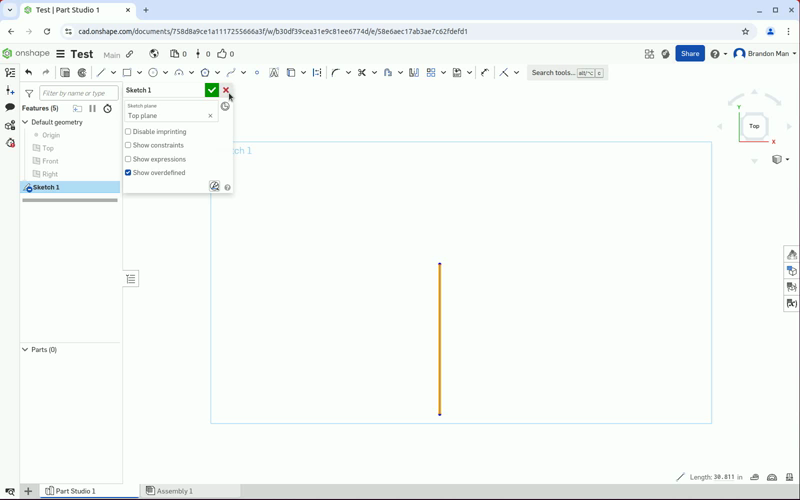
key(shift+s)
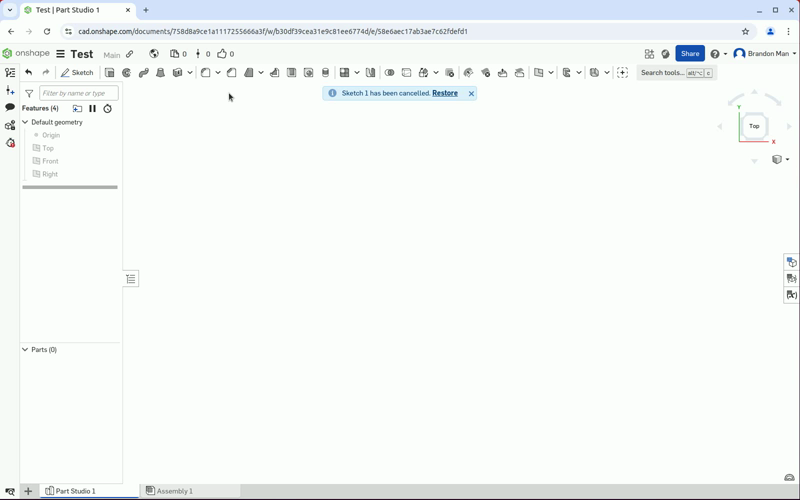
mouse_move(73, 150)
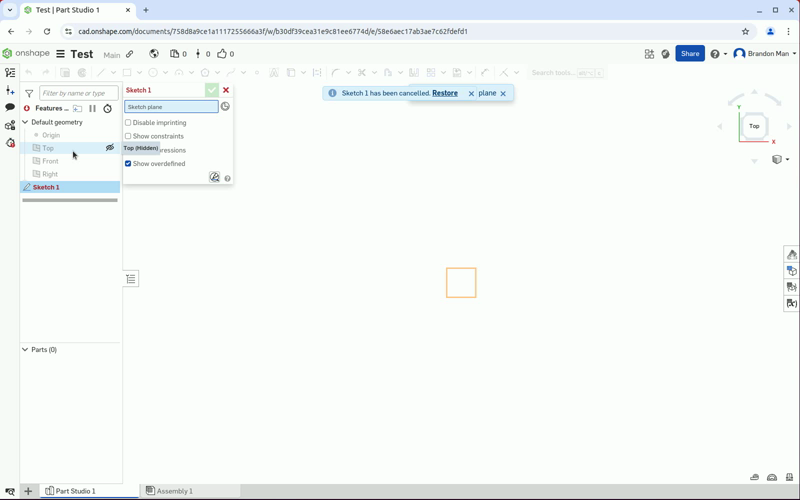
click(73, 150)
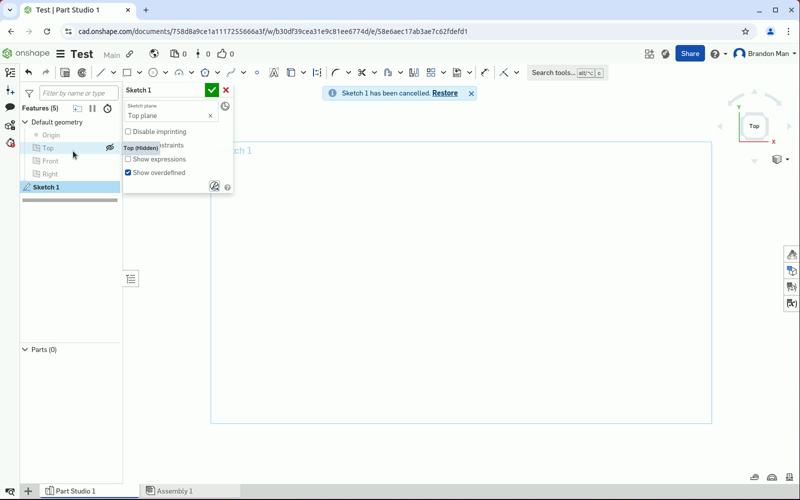
mouse_move(73, 352)
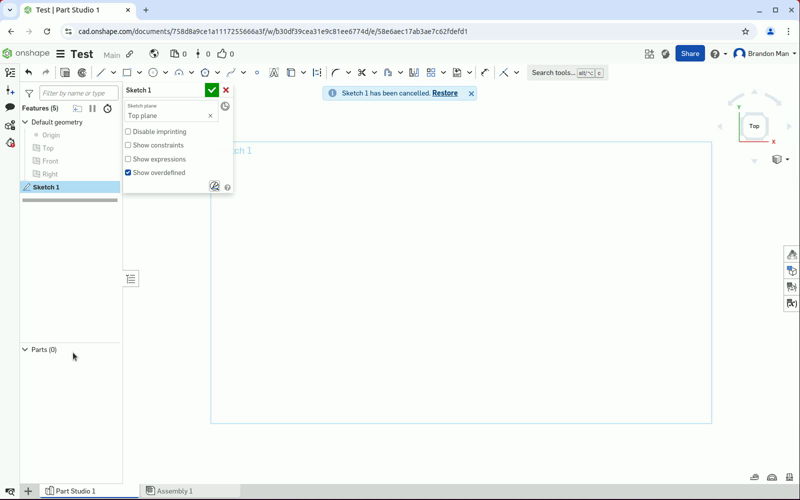
key(y)
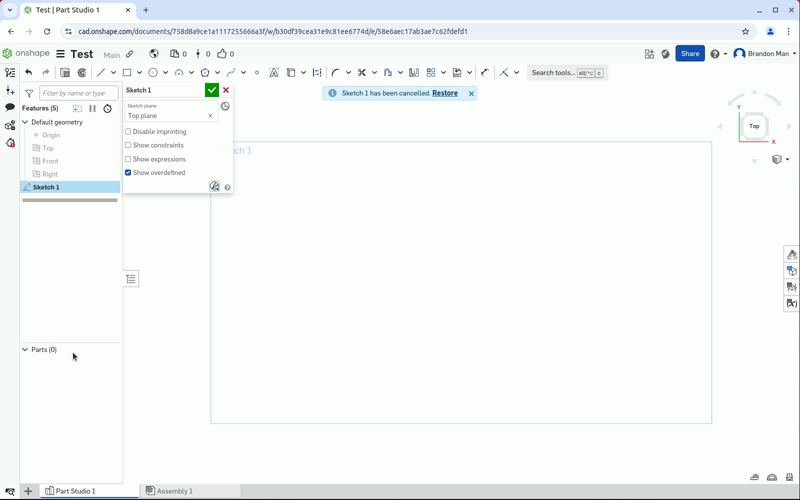
key(c)
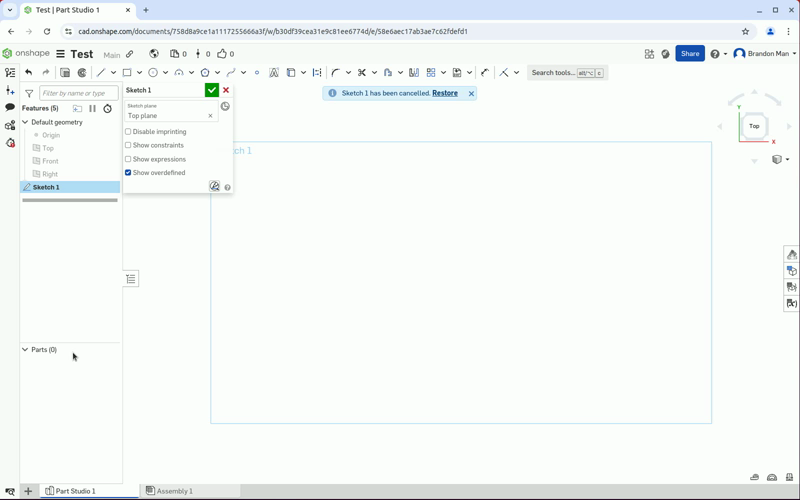
key_down(shift)
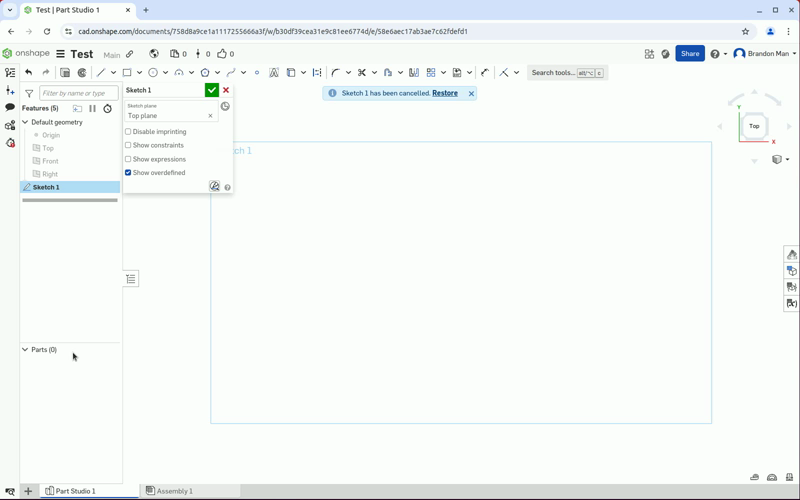
mouse_move(461, 282)
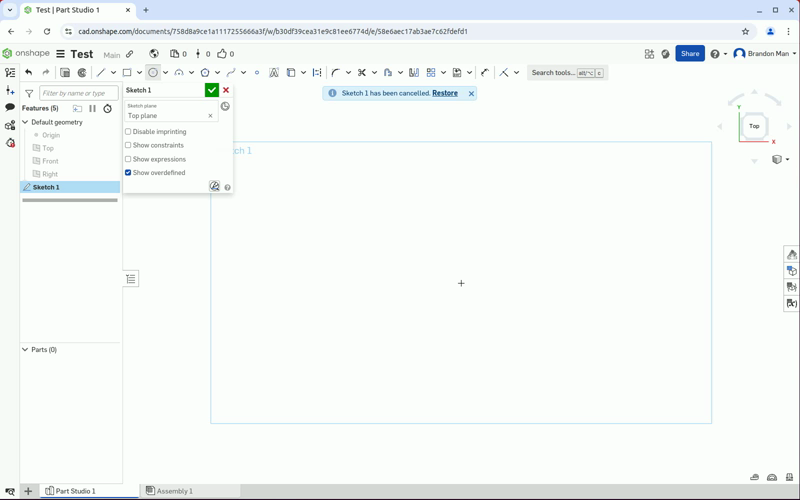
click(461, 282)
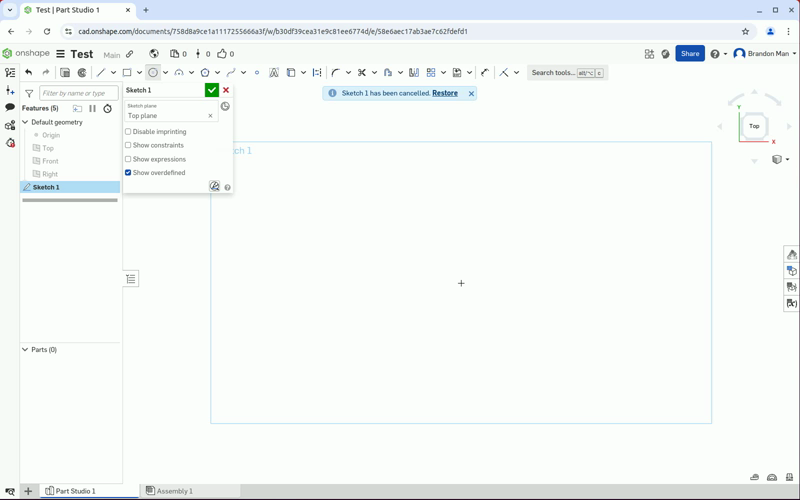
key_up(shift)
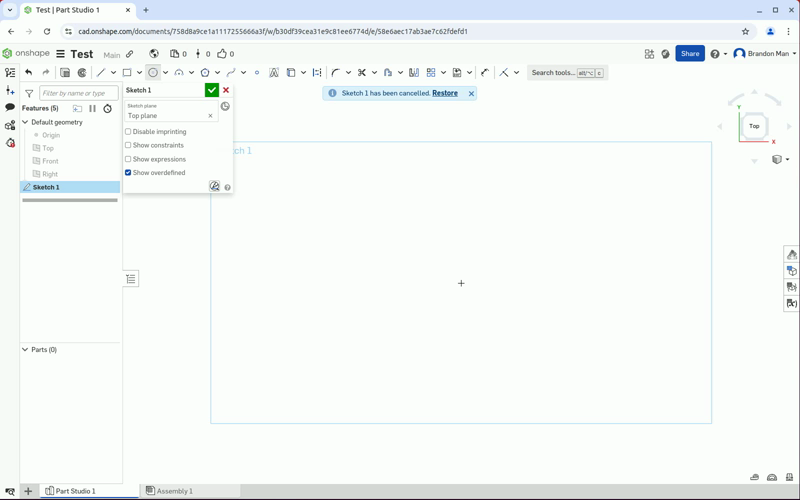
mouse_move(574, 282)
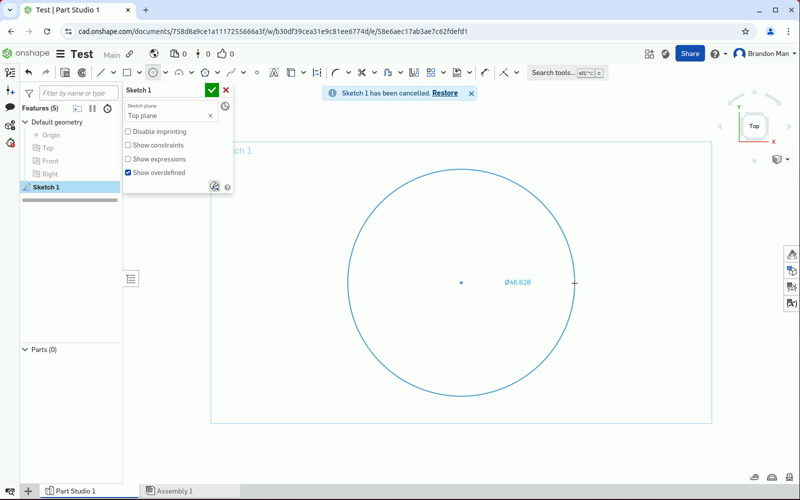
click(574, 282)
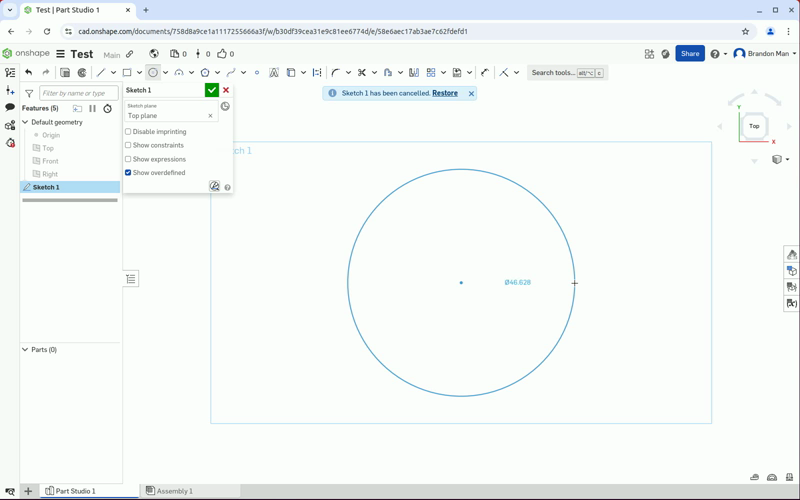
key(esc)
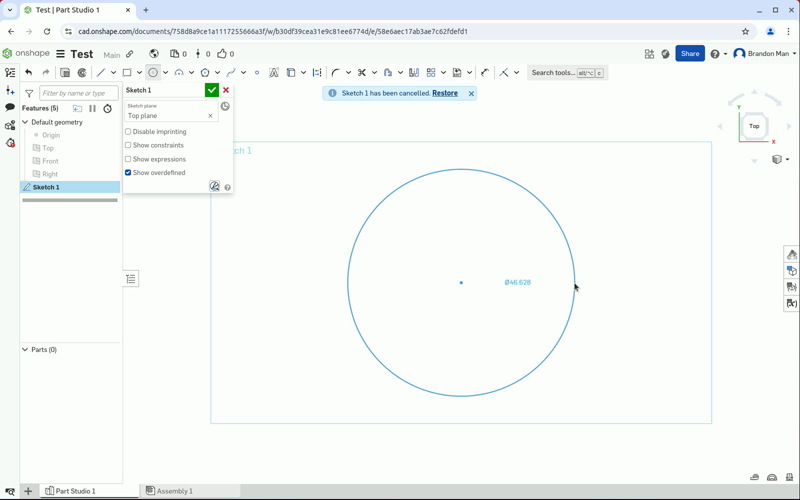
mouse_move(530, 231)
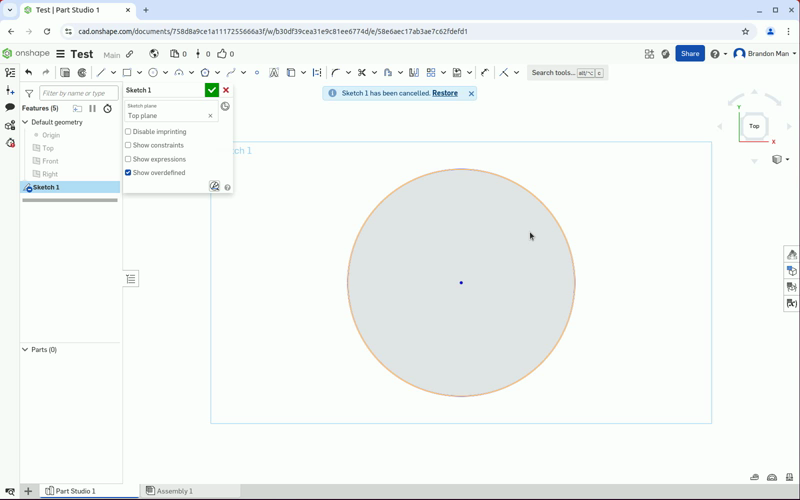
click(530, 231)
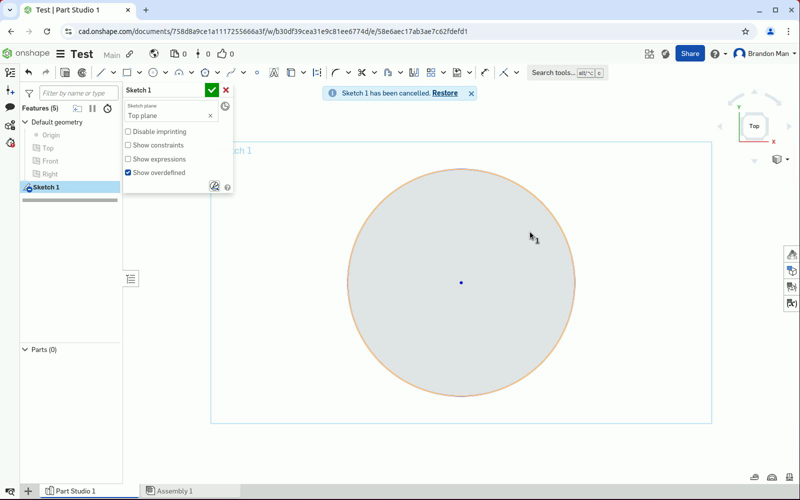
mouse_move(73, 352)
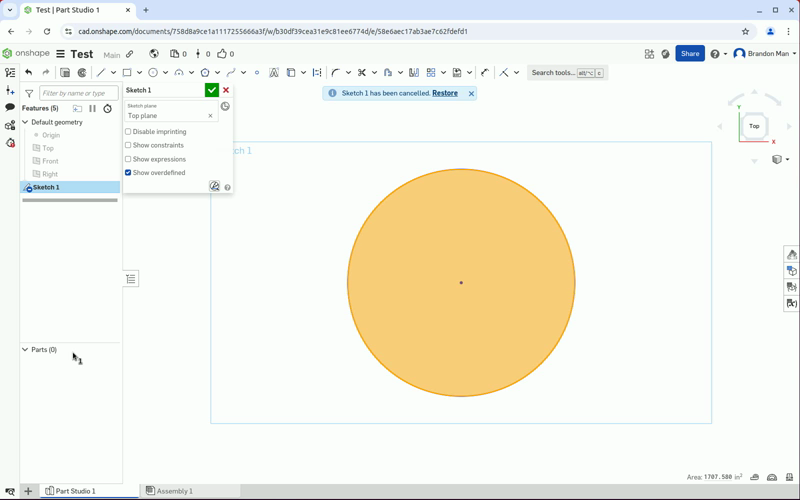
key(shift+y)
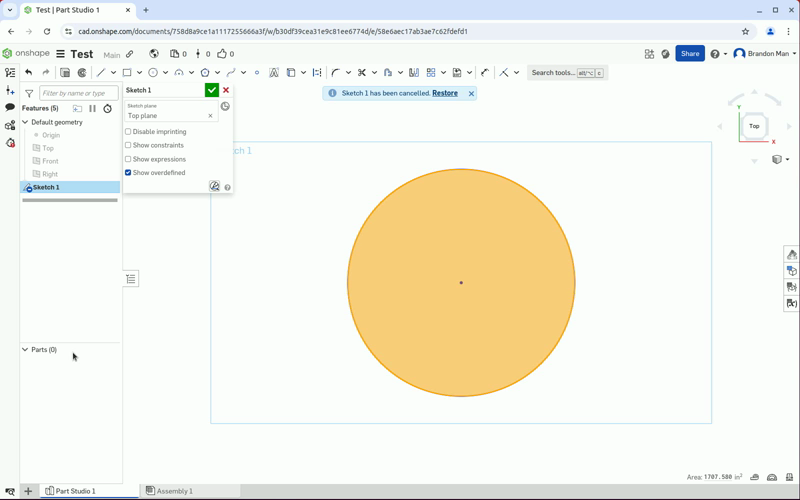
key(shift+e)
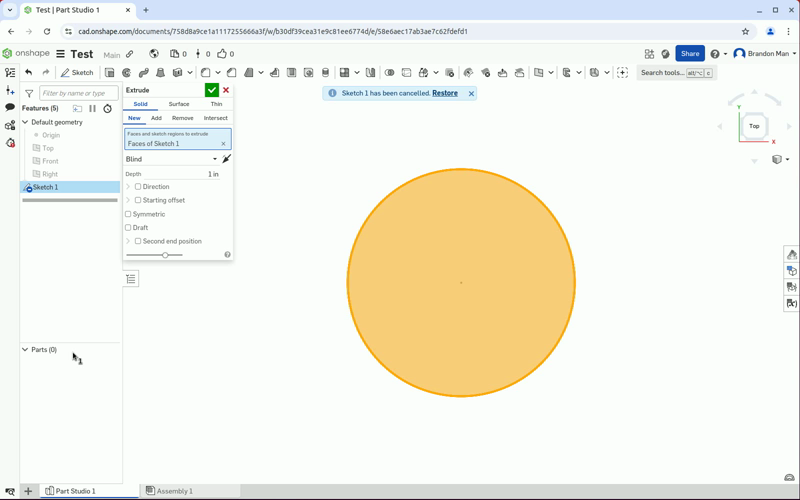
mouse_move(143, 106)
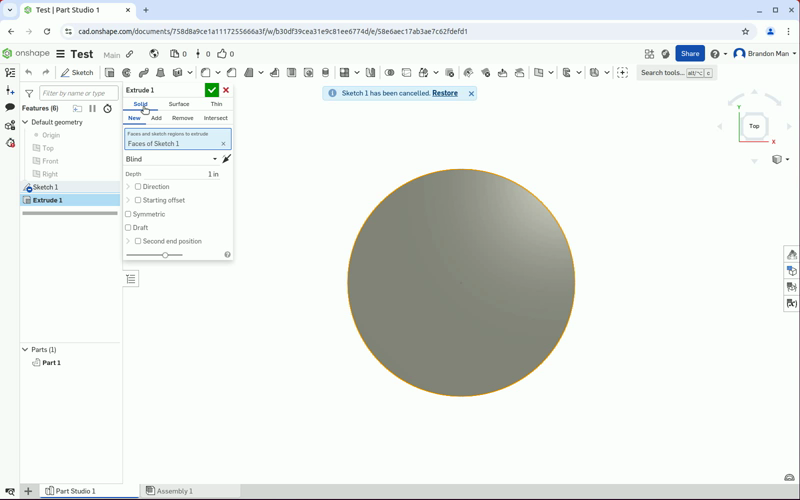
click(143, 106)
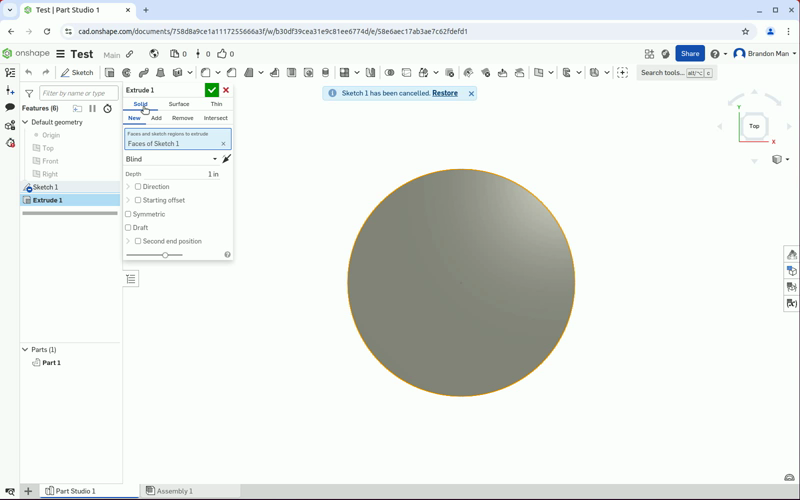
mouse_move(137, 120)
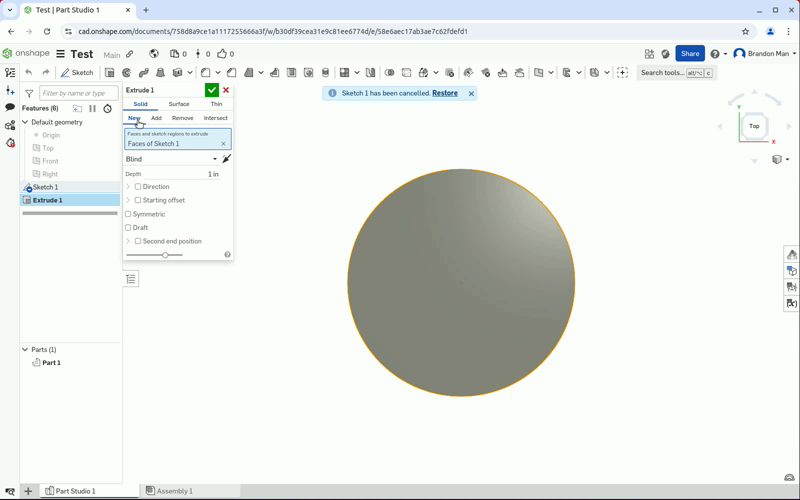
click(137, 120)
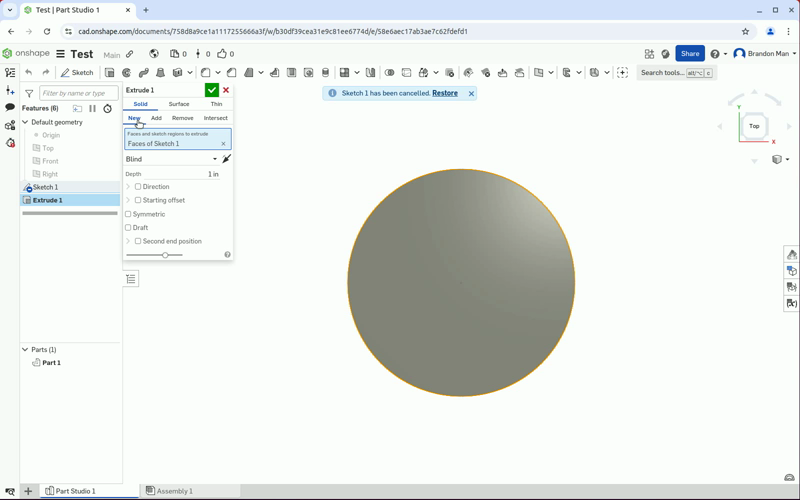
key(tab, 4)
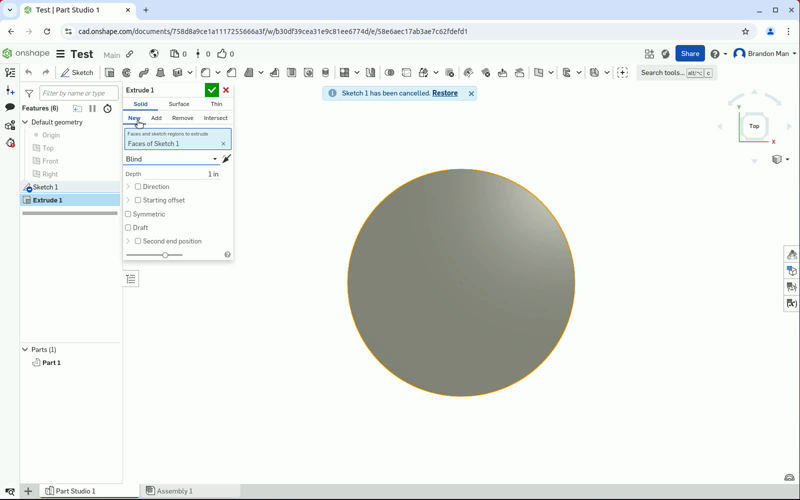
text(3.129)
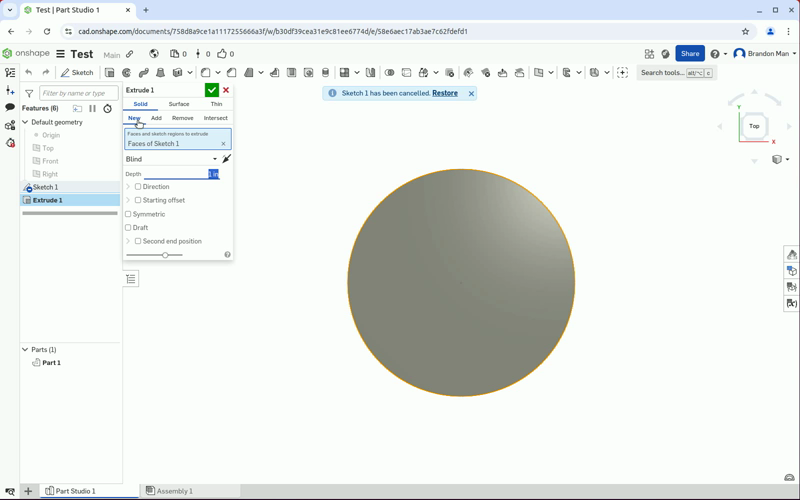
key(enter)
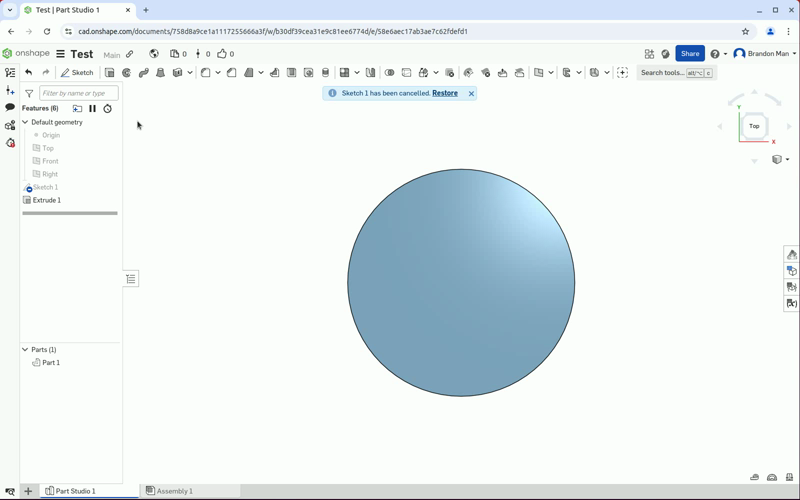
key(shift+h)
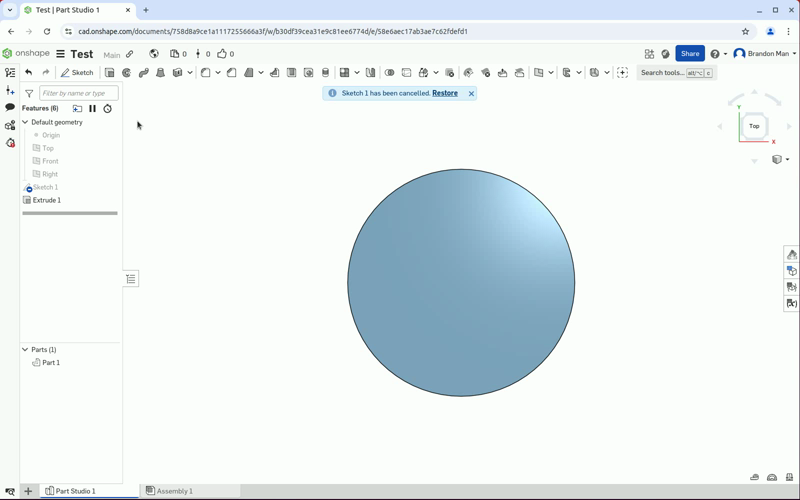
key(shift+h)
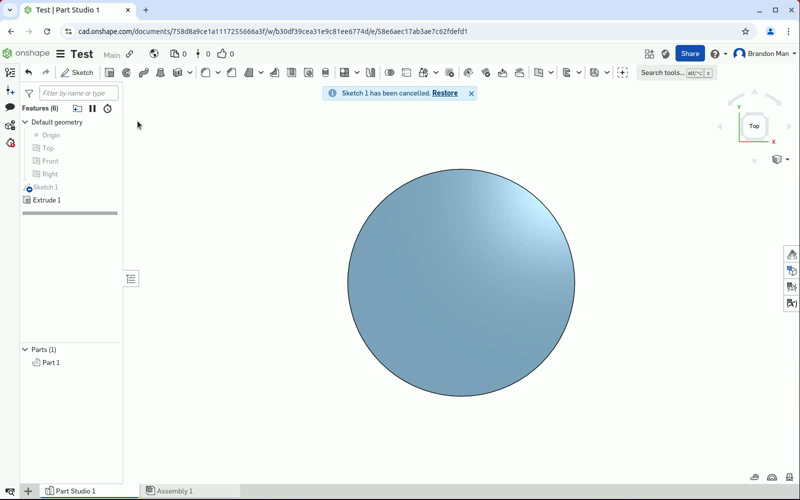
mouse_move(73, 189)
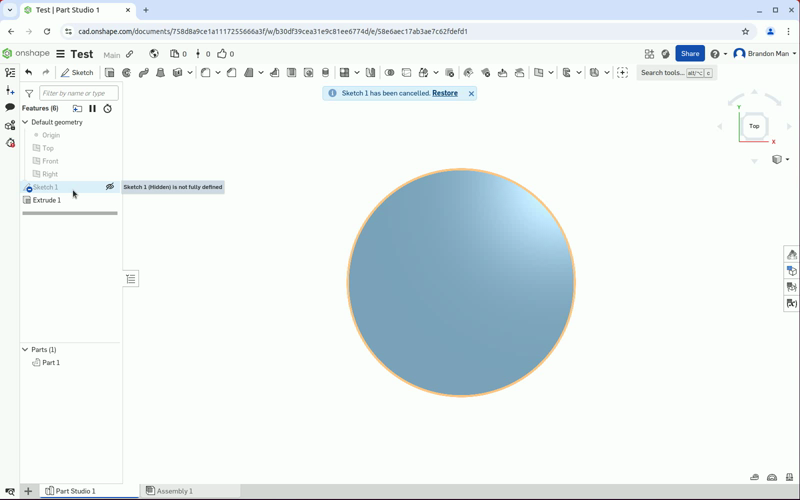
click(73, 189)
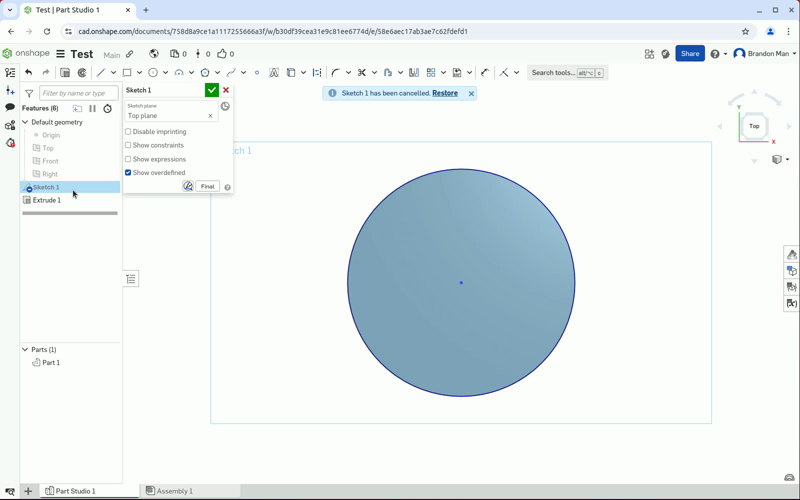
mouse_move(229, 92)
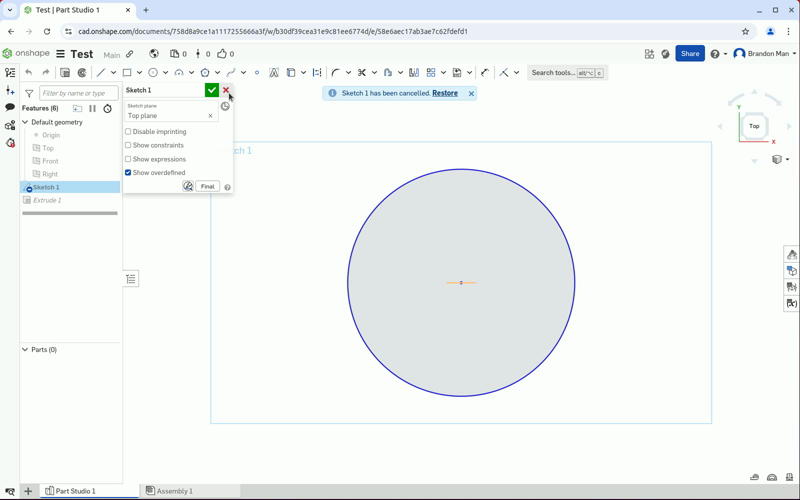
click(229, 92)
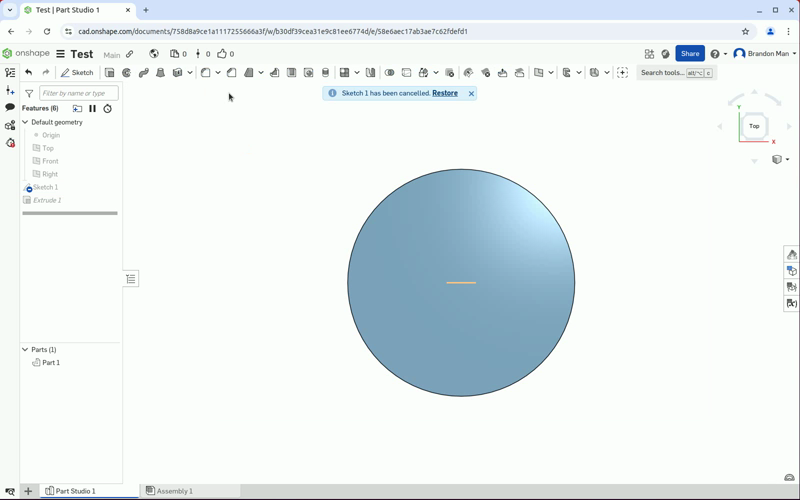
mouse_move(541, 75)
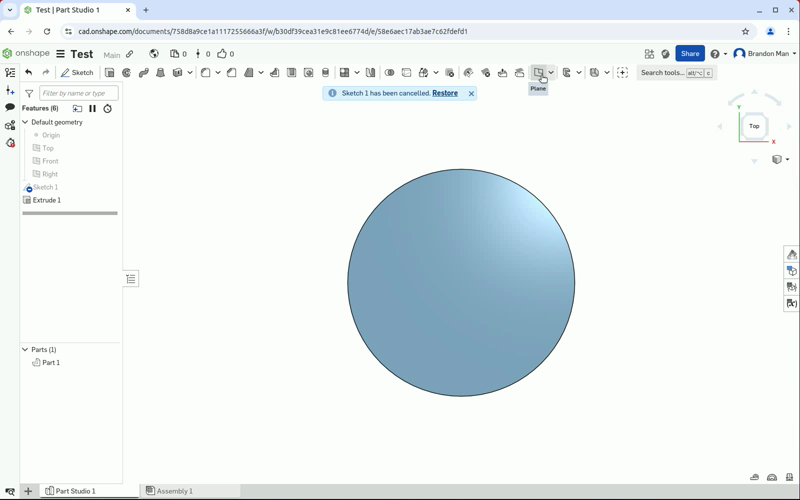
click(541, 75)
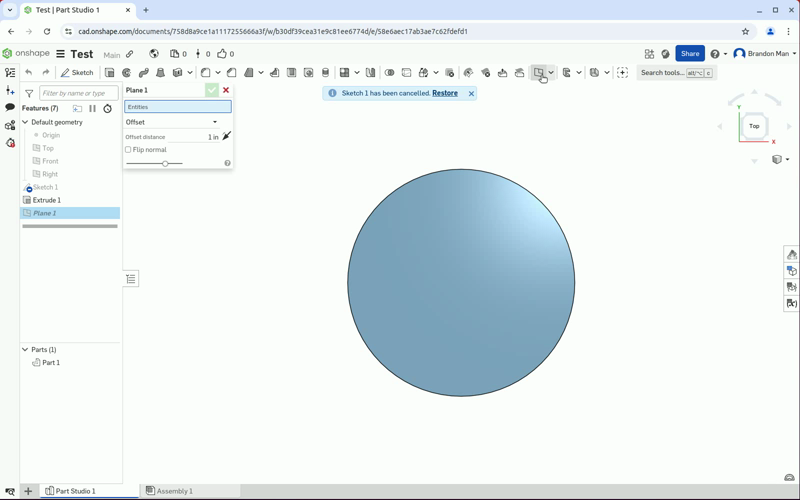
mouse_move(73, 150)
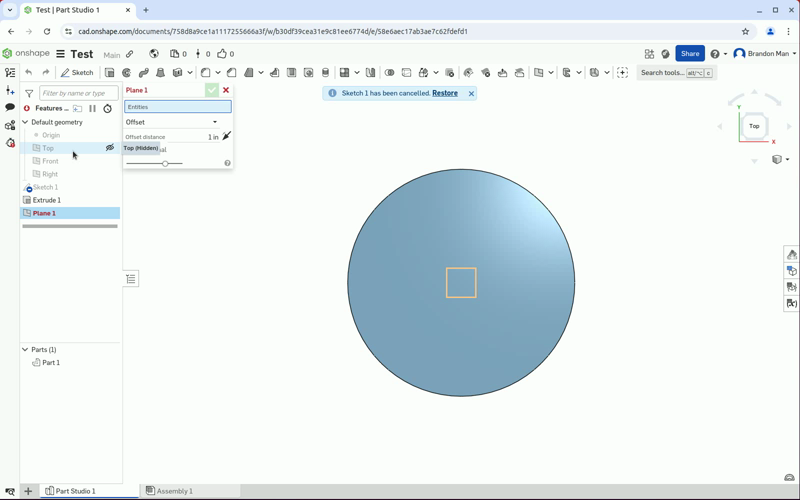
click(73, 150)
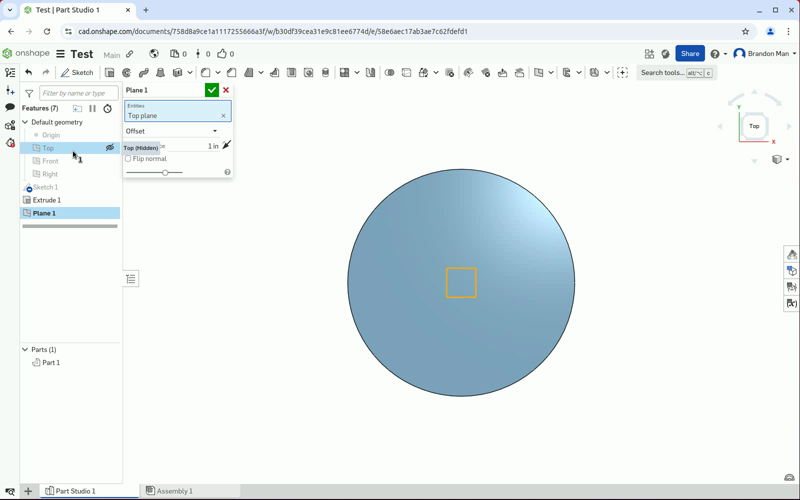
key(tab, 2)
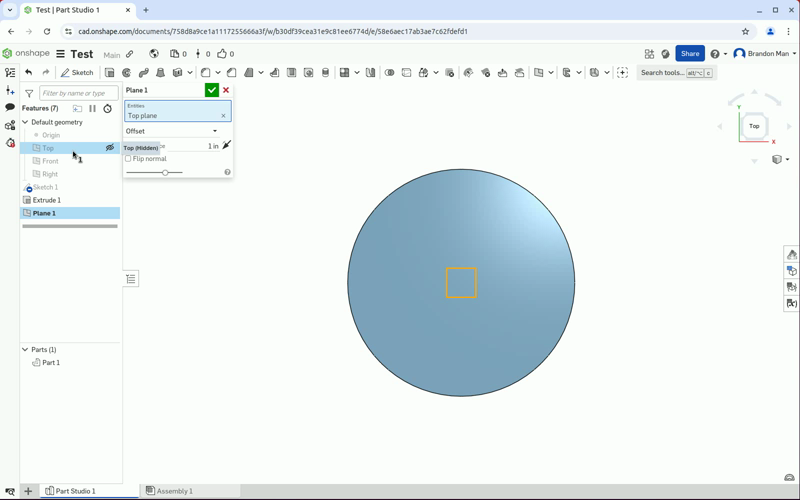
text(3.143)
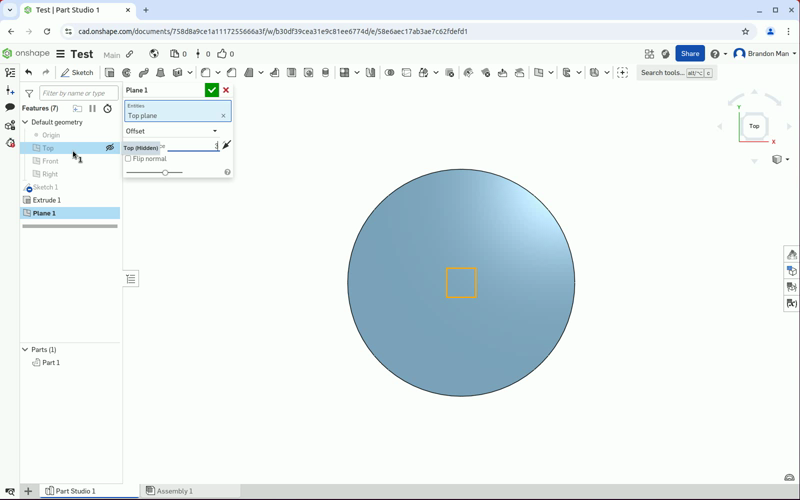
key(enter, 2)
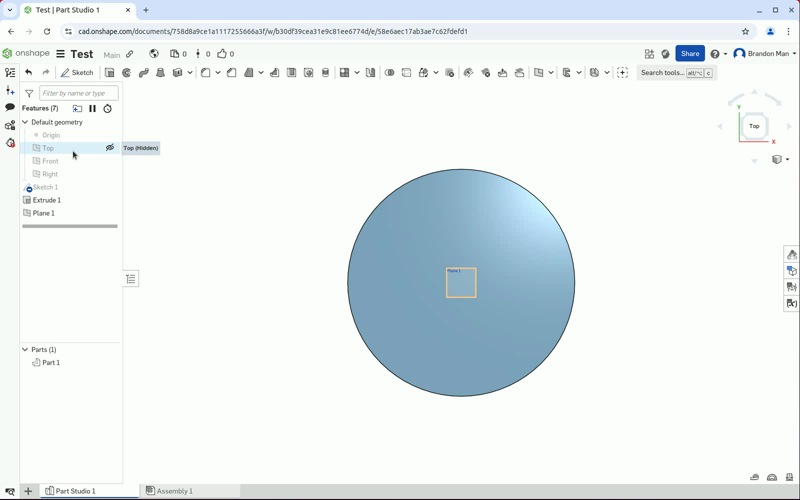
key(shift+s)
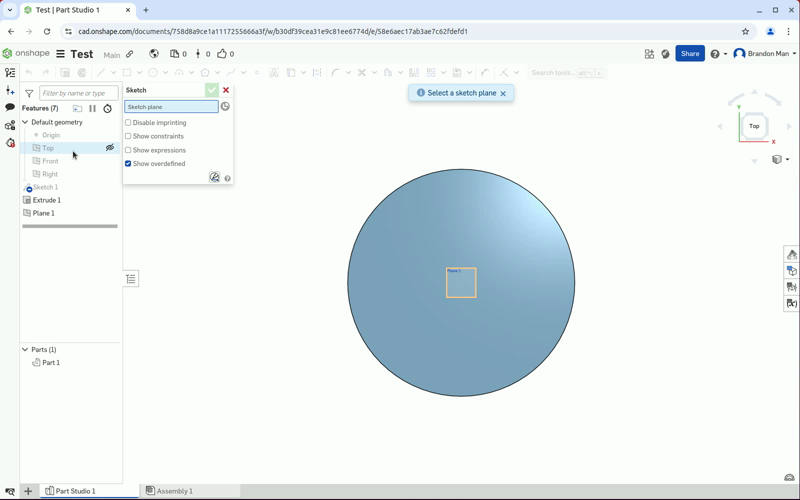
mouse_move(73, 215)
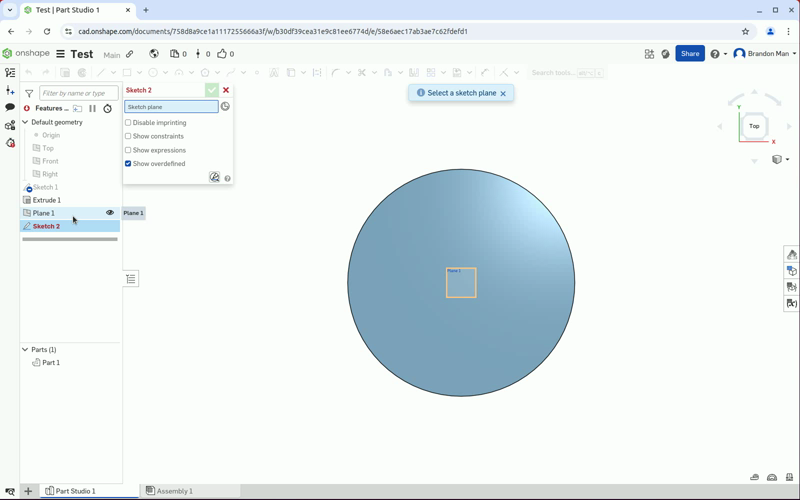
click(73, 215)
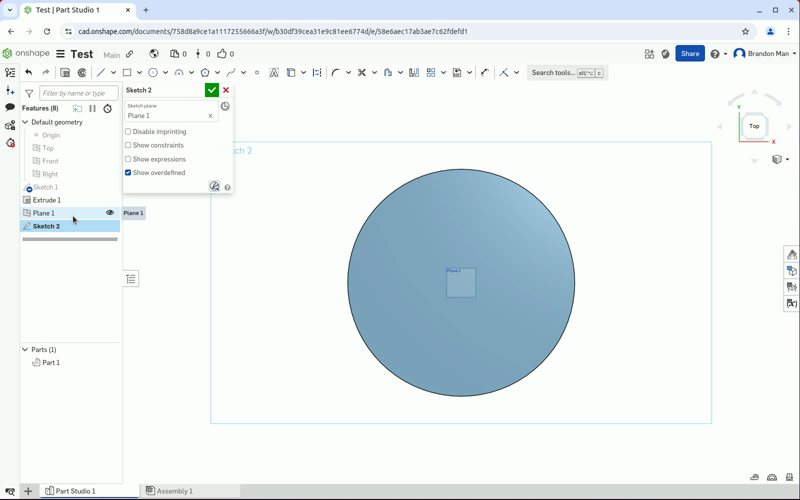
mouse_move(73, 352)
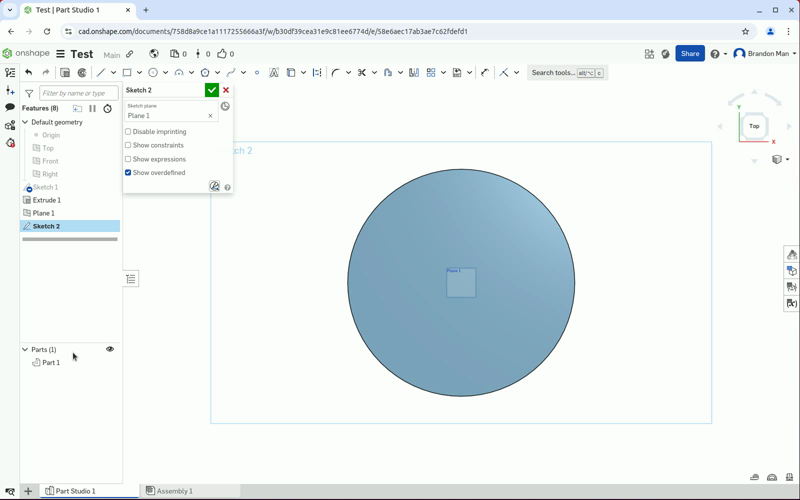
key(y)
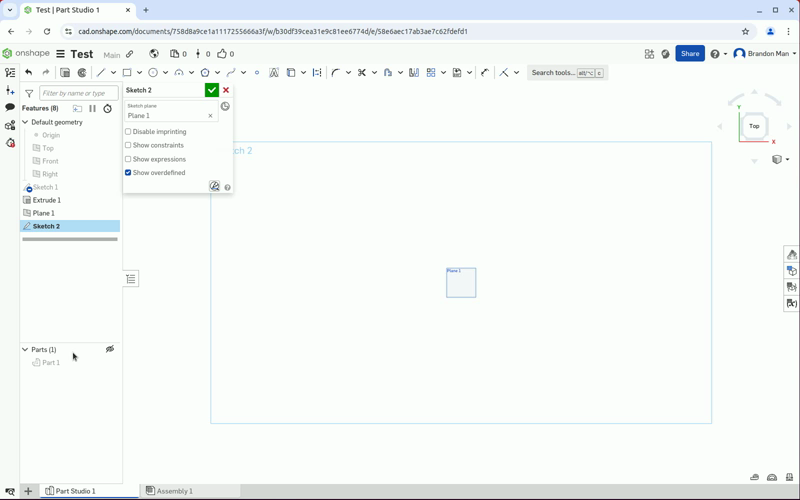
key(c)
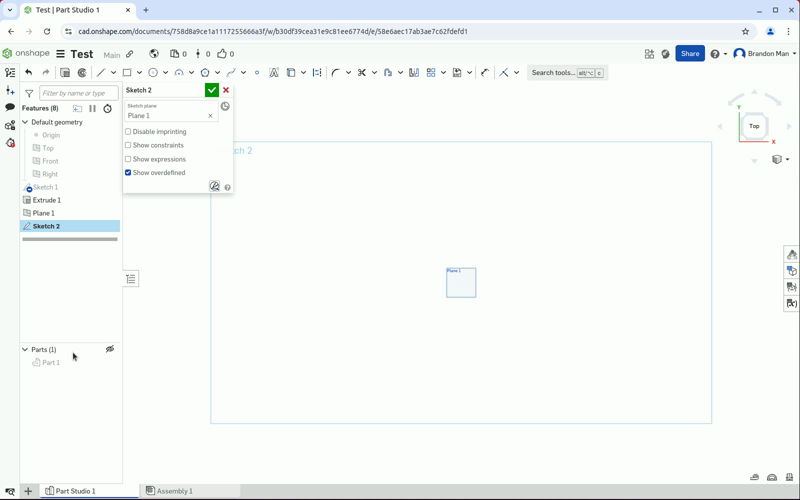
key_down(shift)
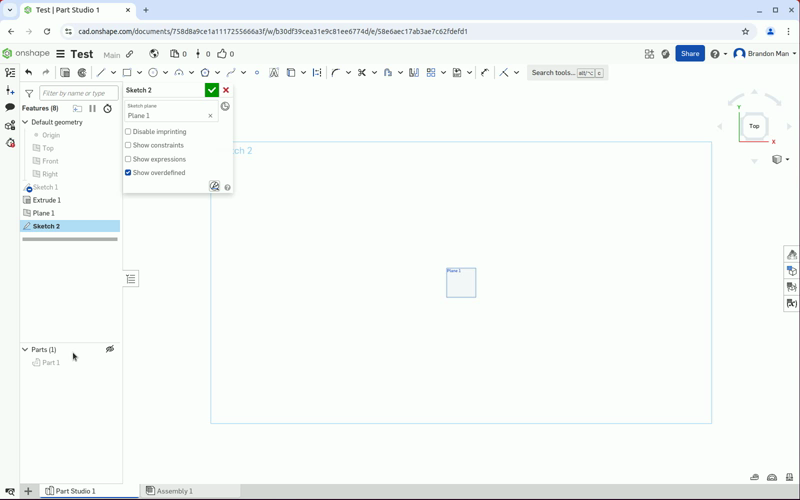
mouse_move(461, 282)
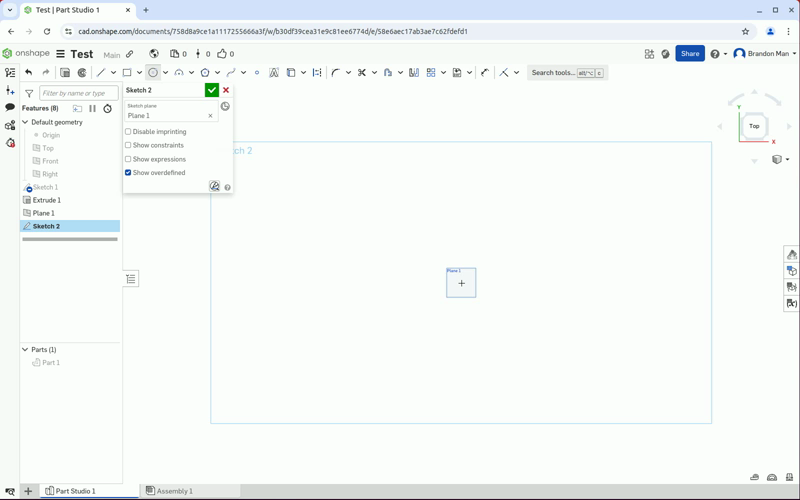
click(461, 282)
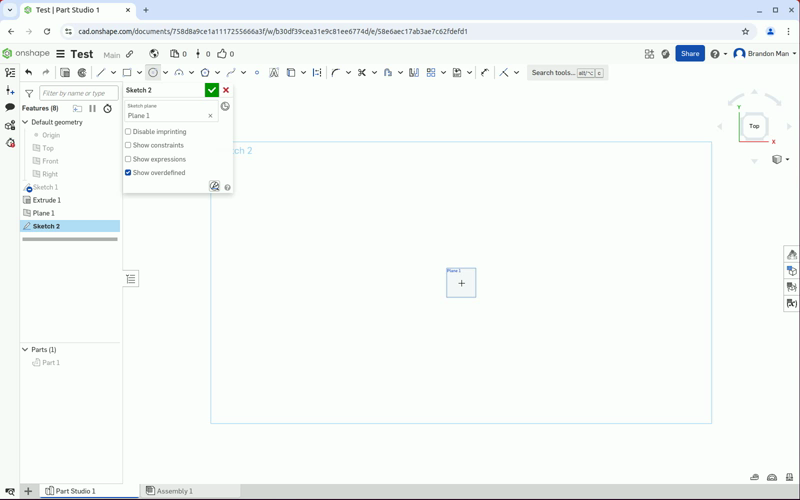
key_up(shift)
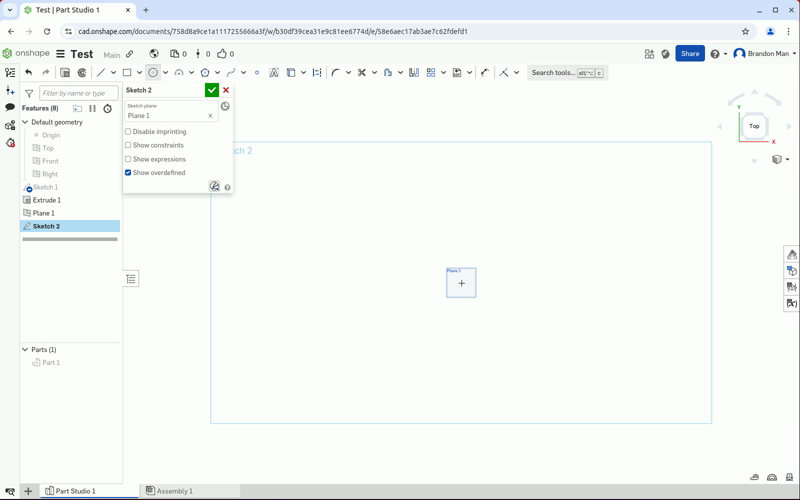
mouse_move(572, 282)
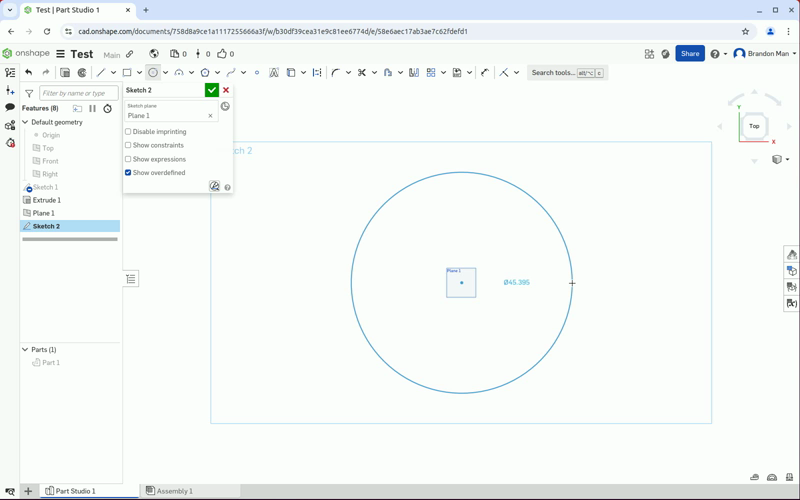
click(572, 282)
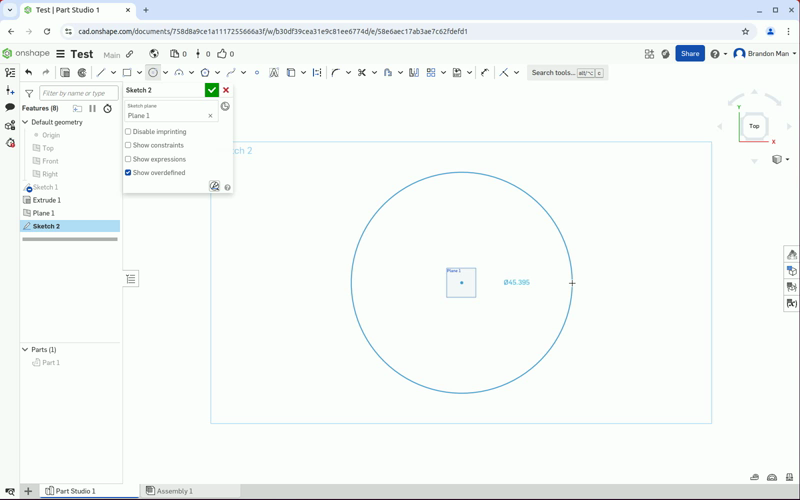
key(esc)
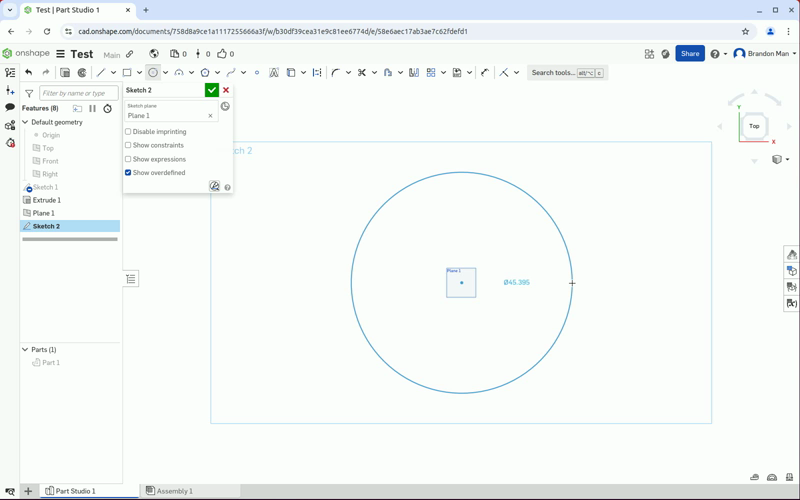
mouse_move(538, 304)
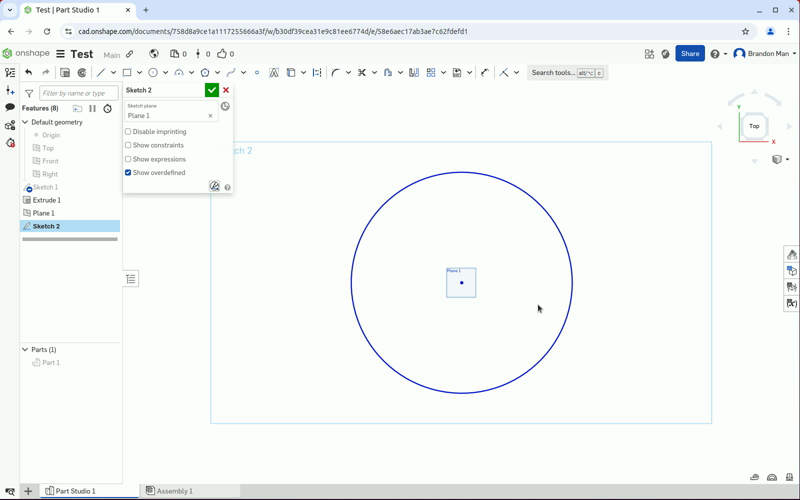
click(538, 304)
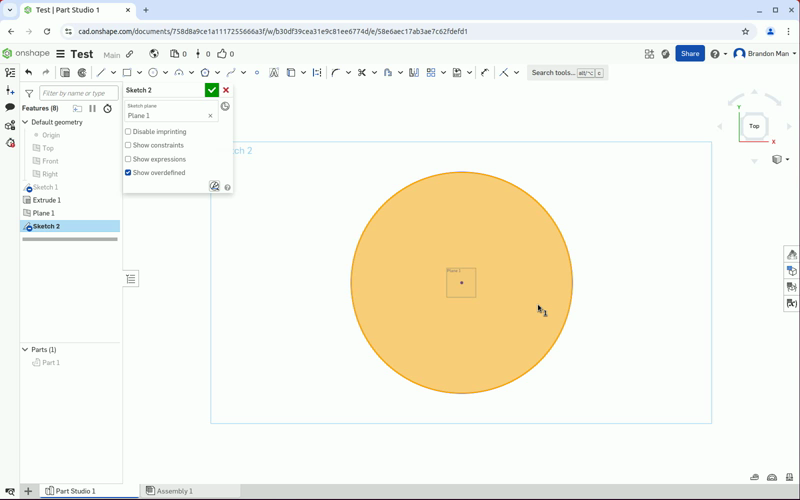
mouse_move(73, 352)
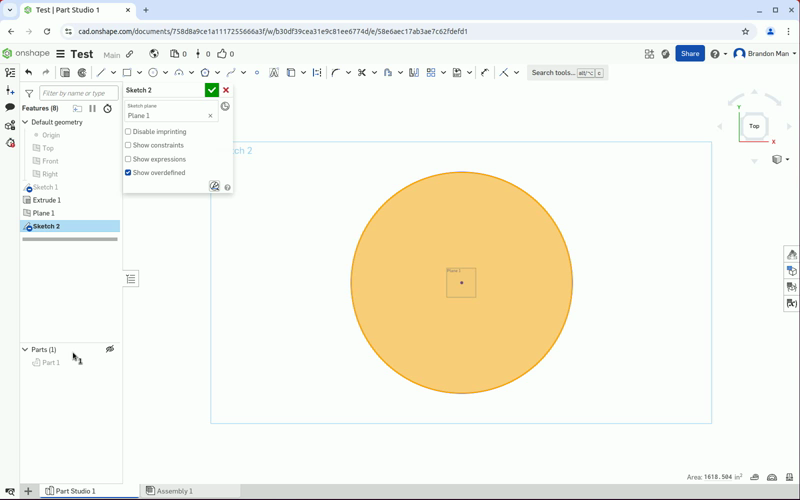
key(shift+y)
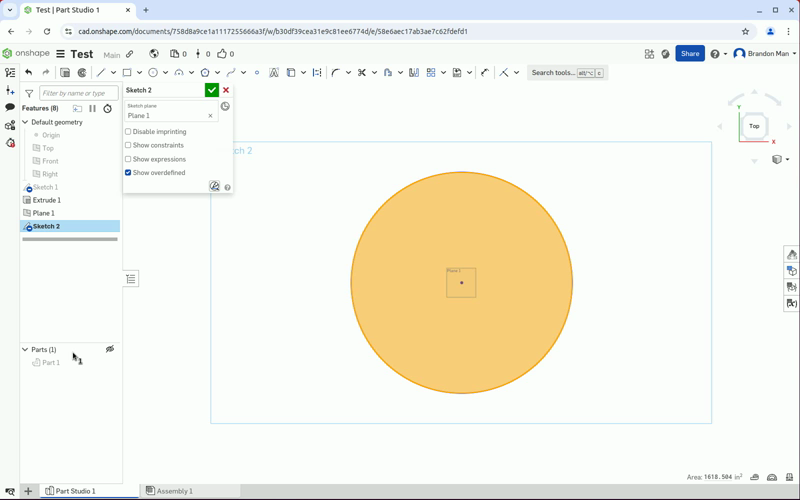
key(shift+e)
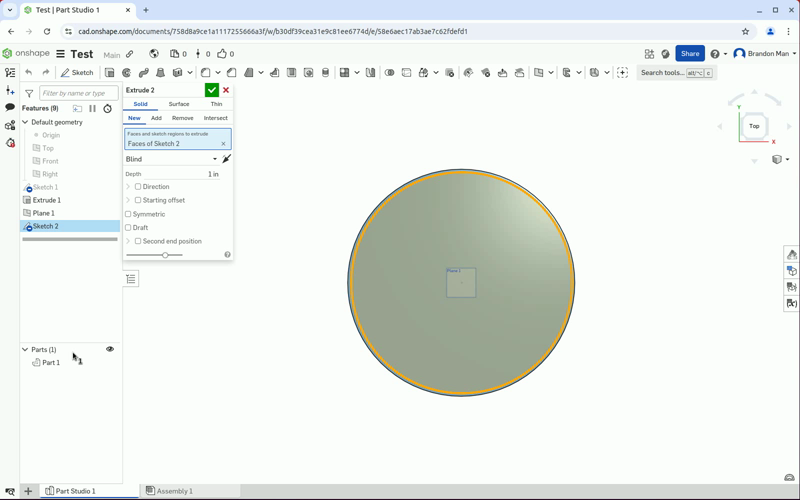
mouse_move(143, 106)
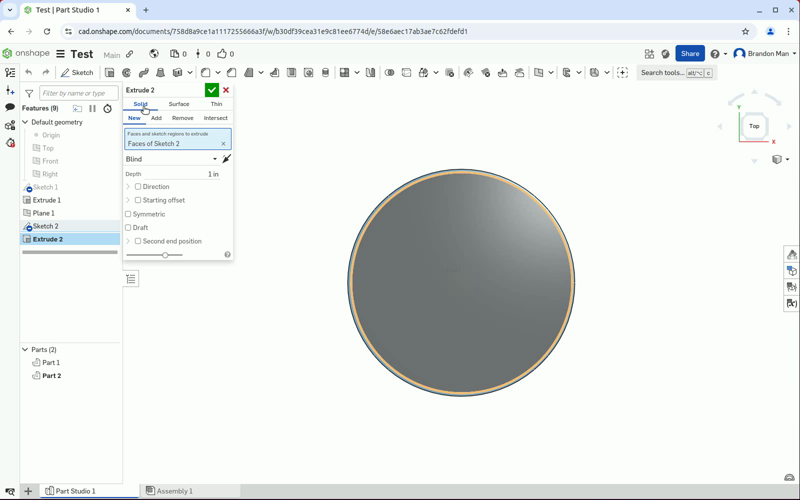
click(143, 106)
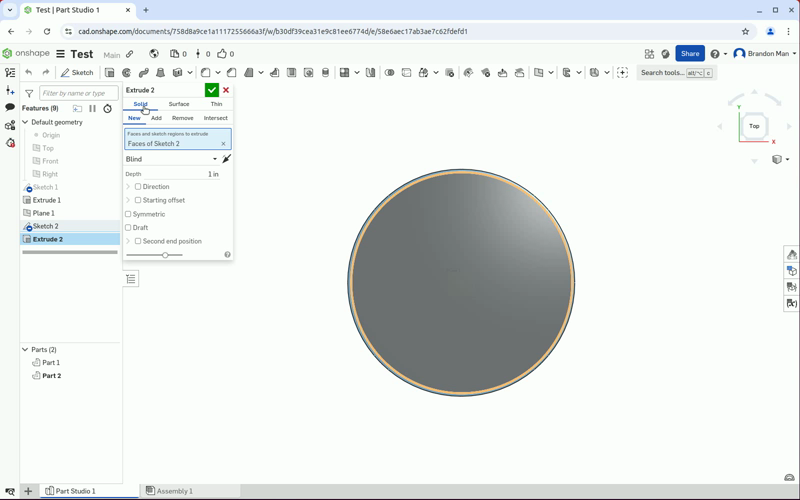
mouse_move(186, 120)
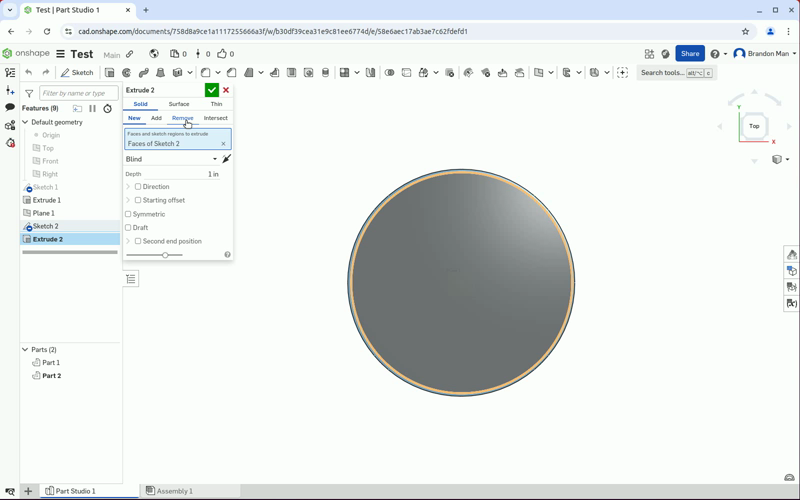
click(186, 120)
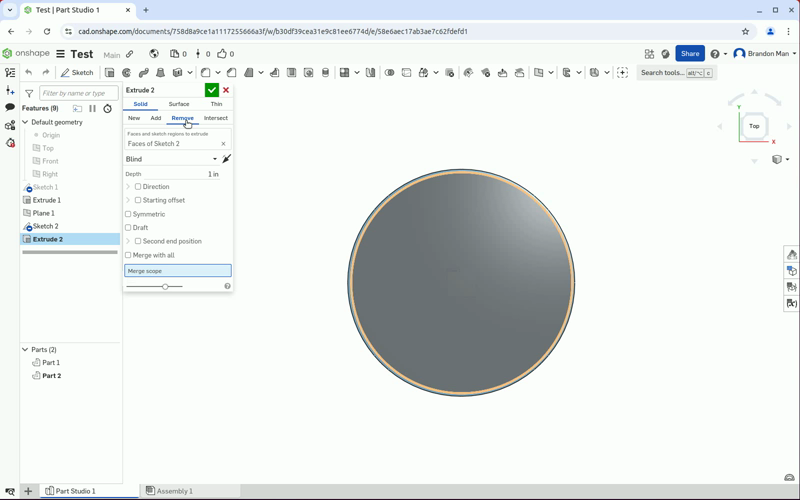
key(tab, 4)
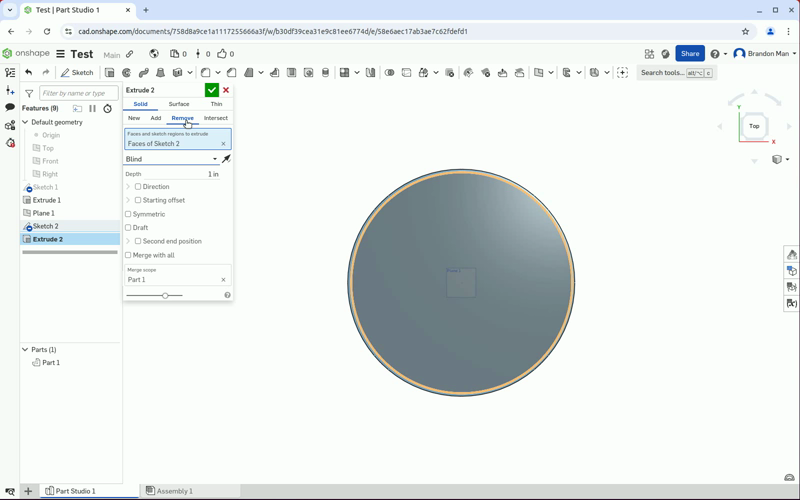
text(1.926)
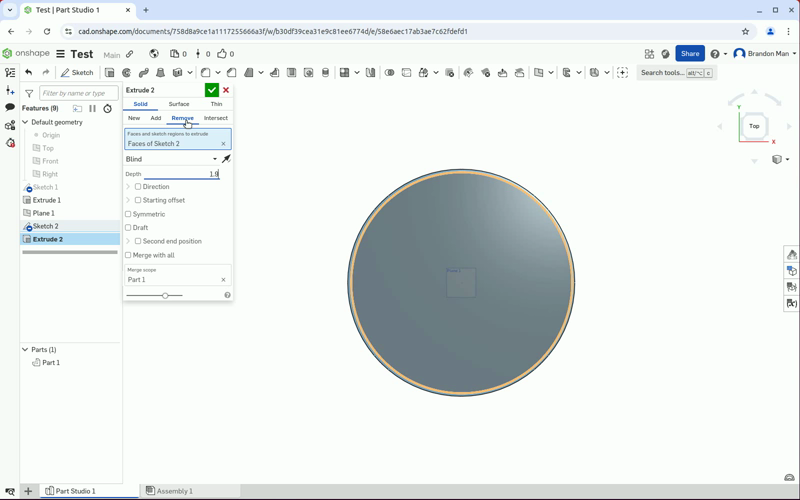
key(tab, 6)
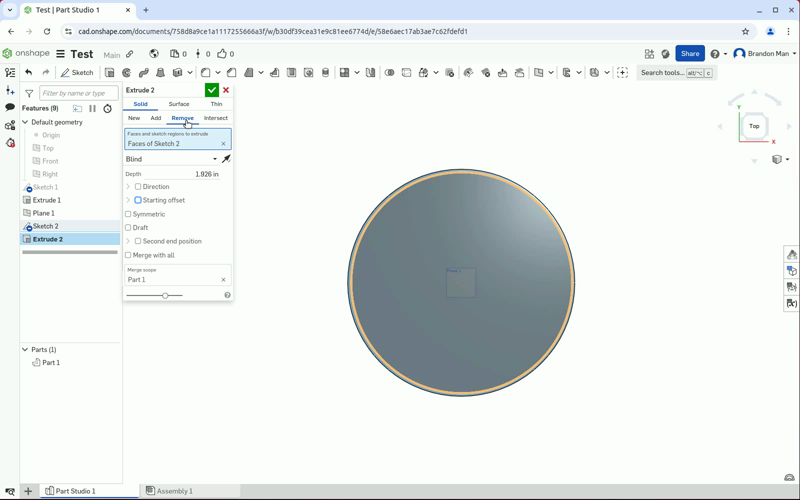
key(space)
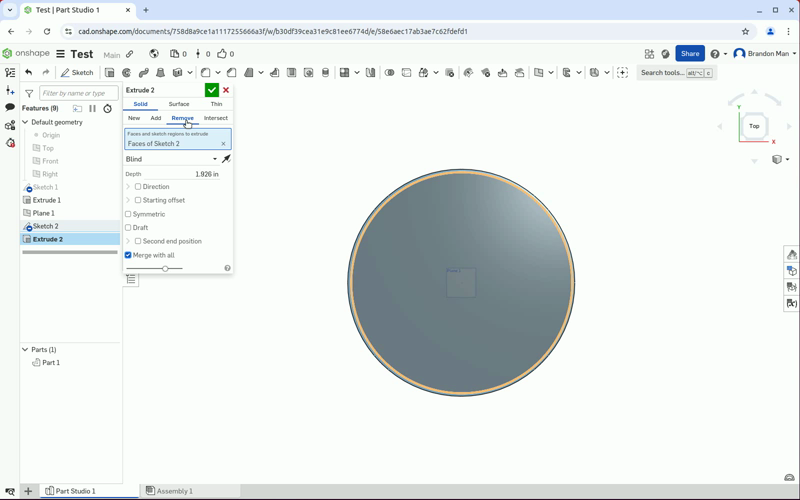
key(enter)
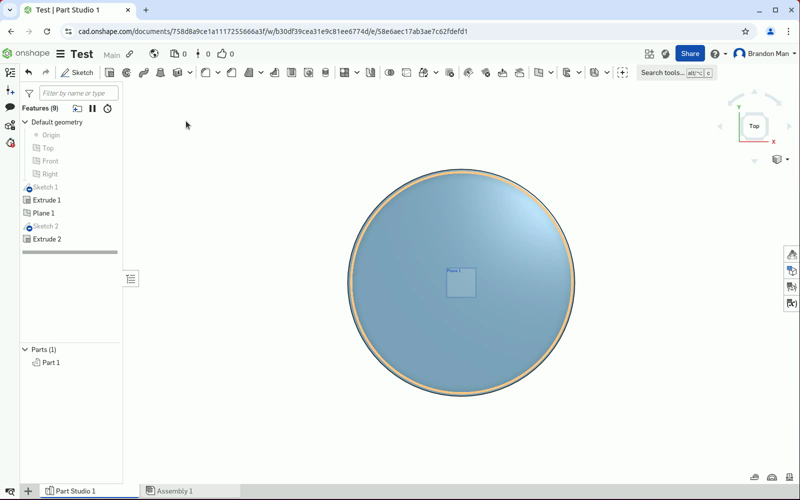
key(shift+h)
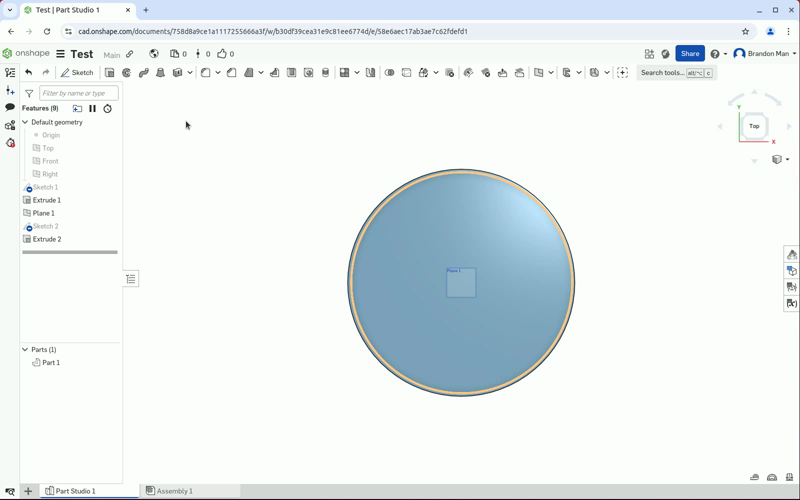
key(shift+h)
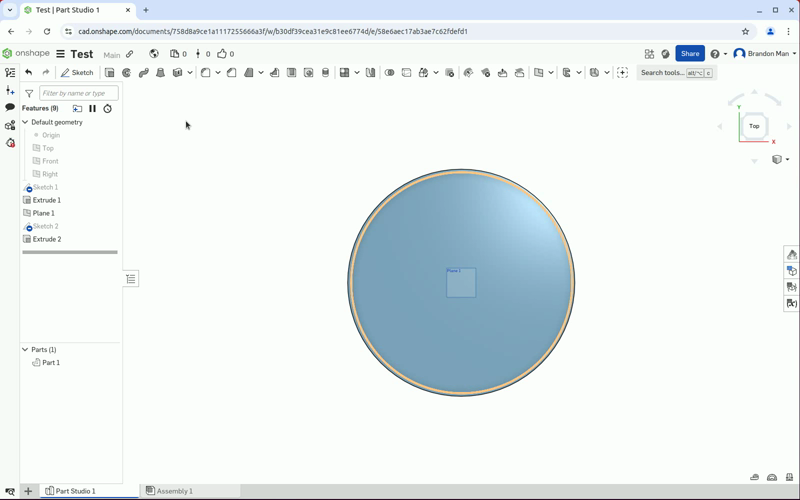
key(shift+7)
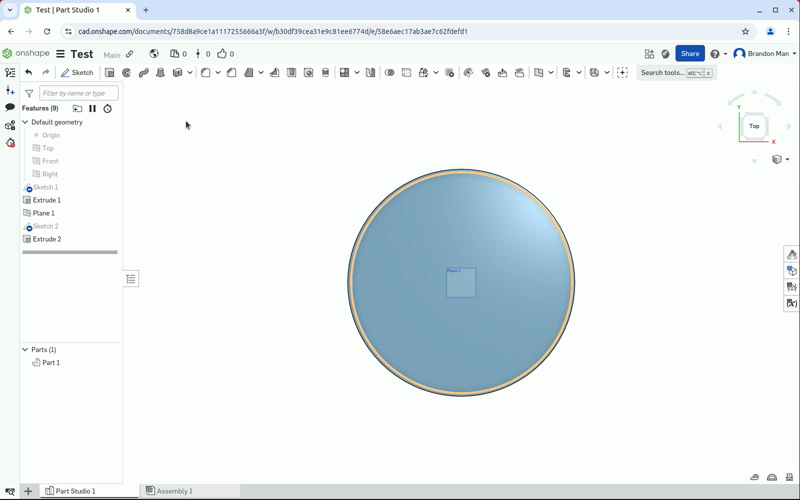
key(up, 3)
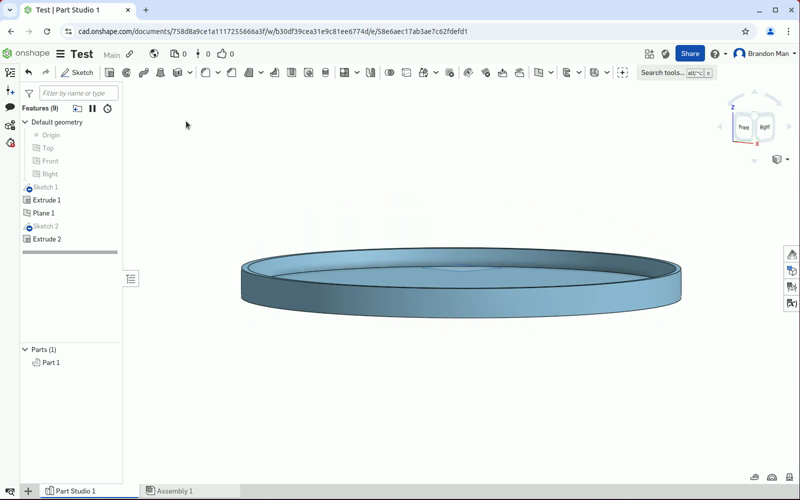
key(left, 3)
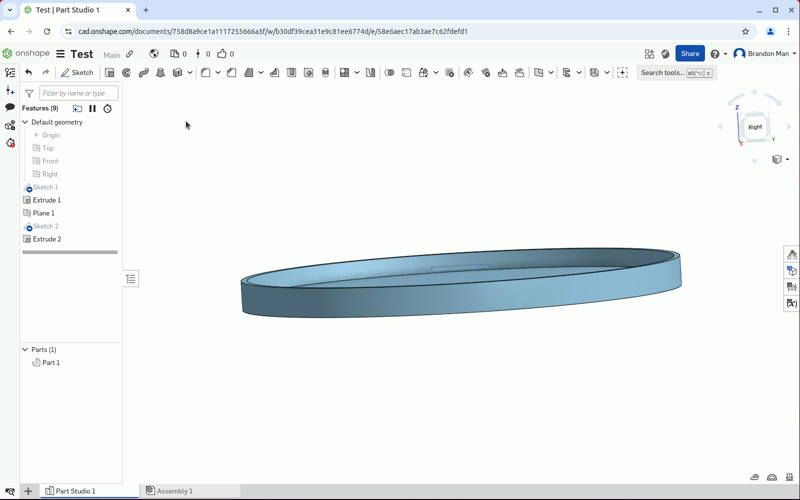
key(right, 3)
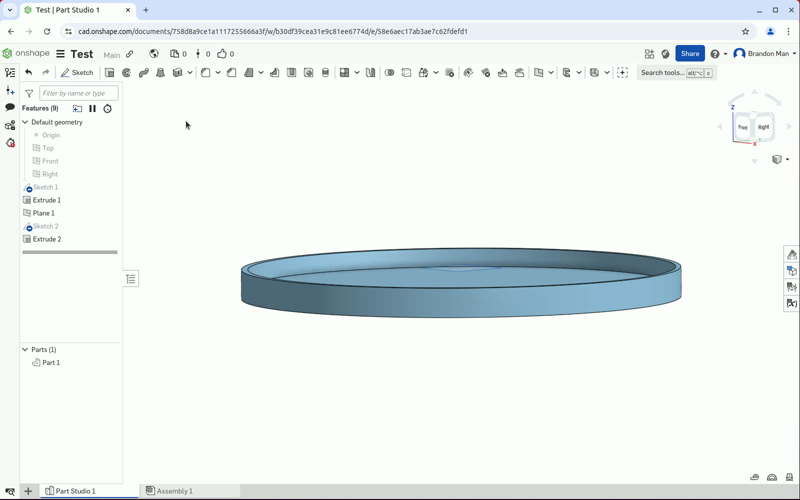
key(down, 3)
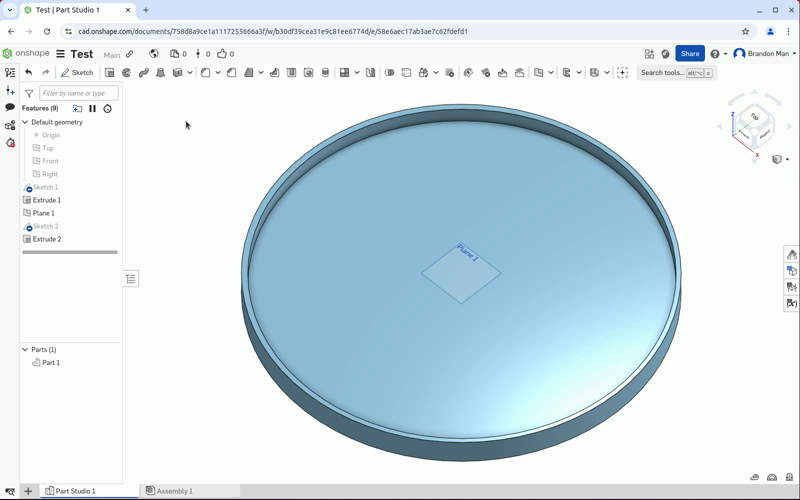
mouse_move(73, 189)
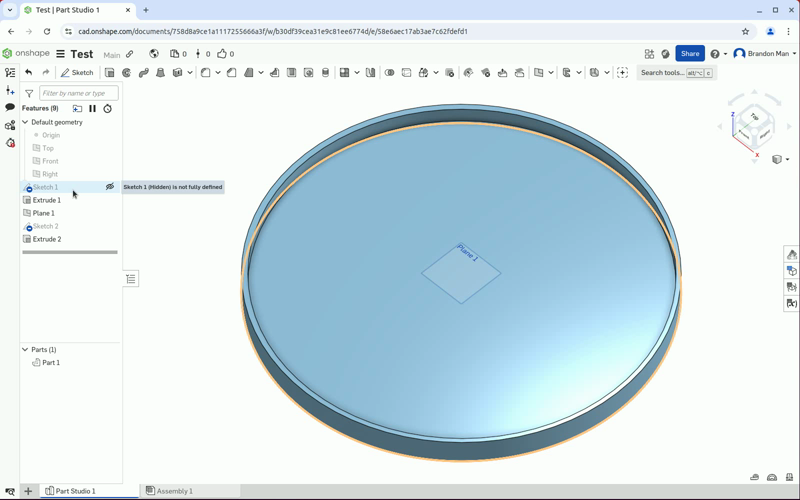
click(73, 189)